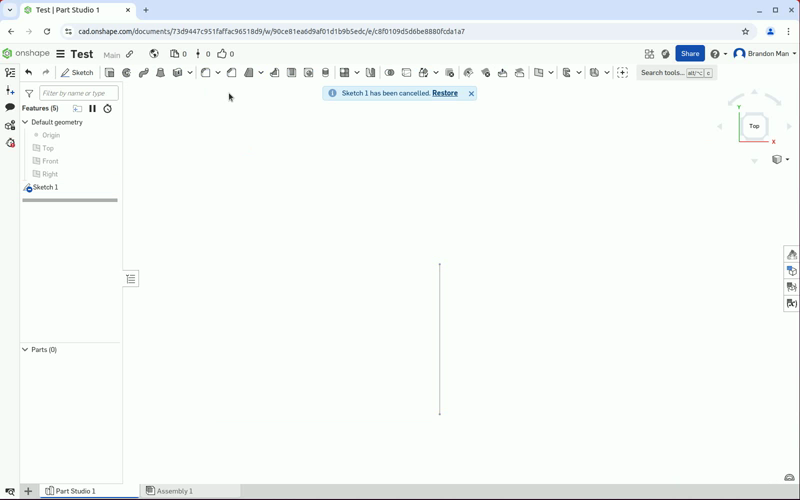
key(shift+h)
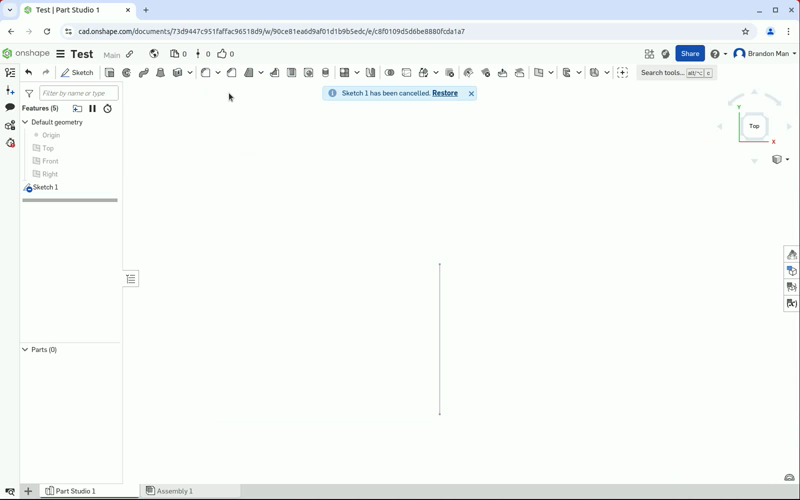
key(shift+s)
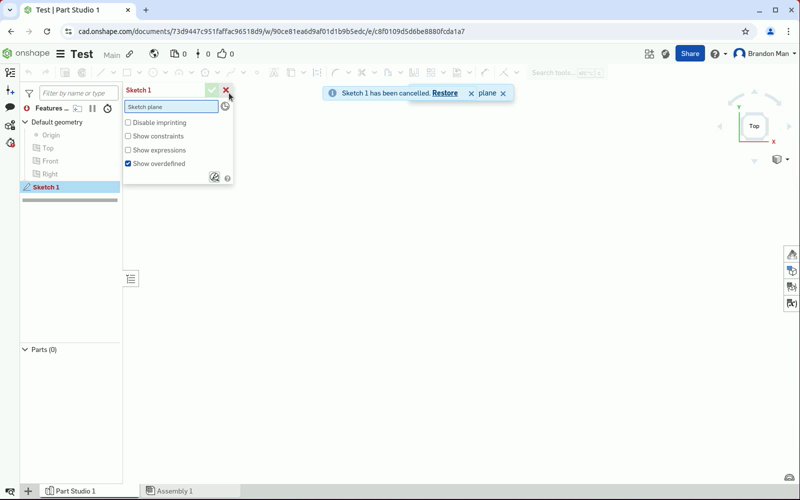
mouse_move(73, 150)
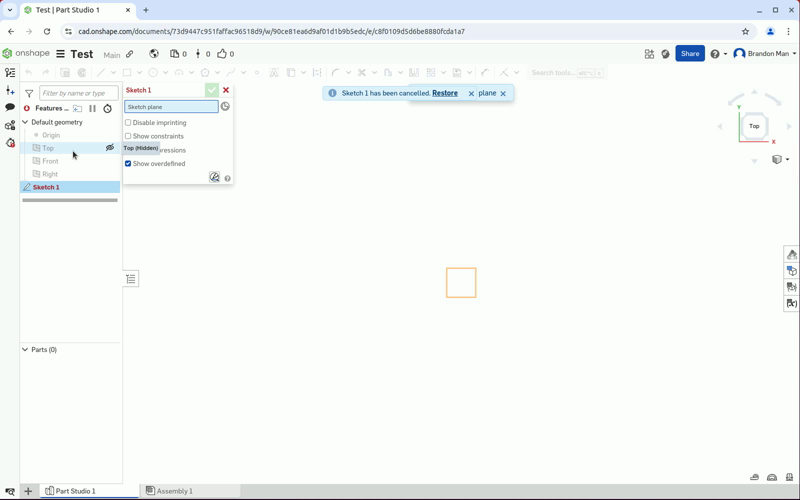
click(73, 150)
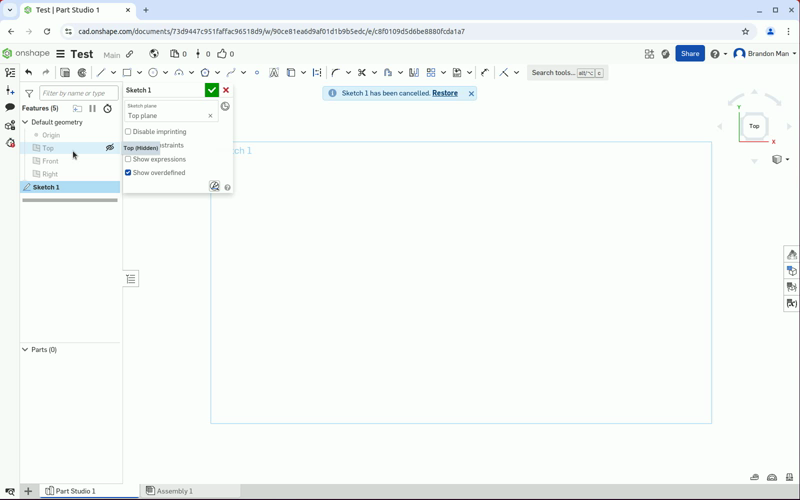
mouse_move(73, 352)
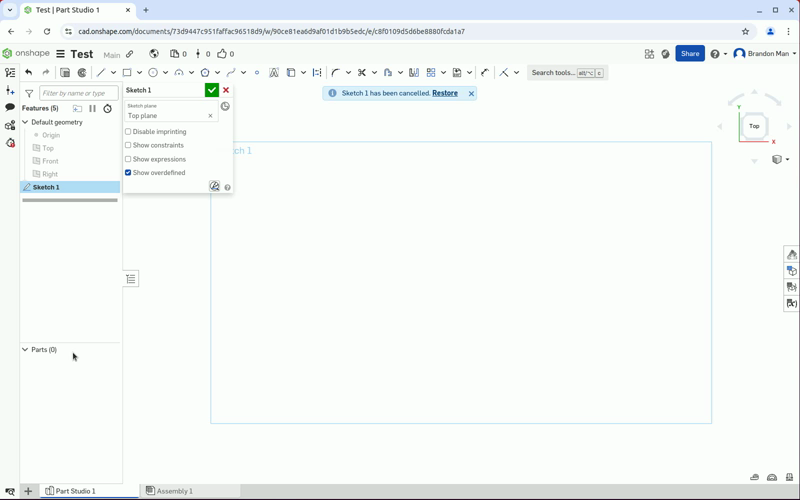
key(y)
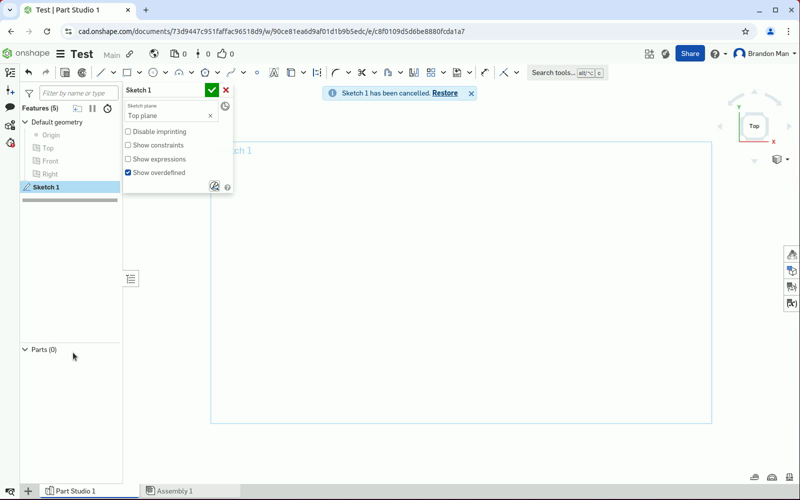
key(c)
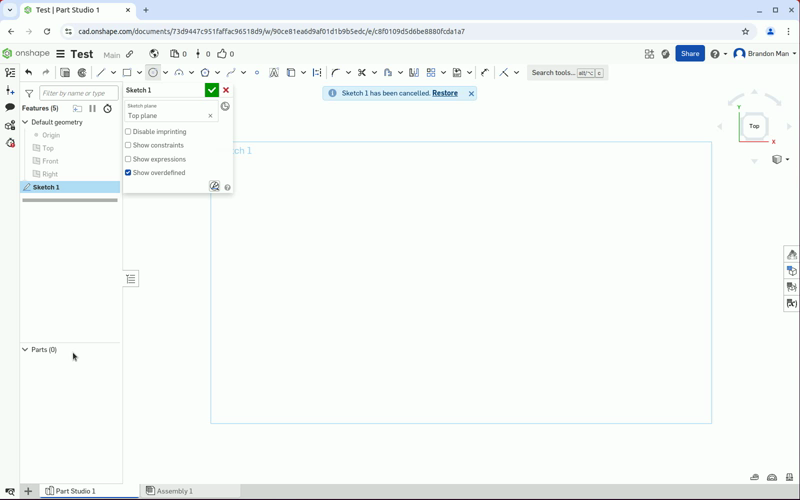
key_down(shift)
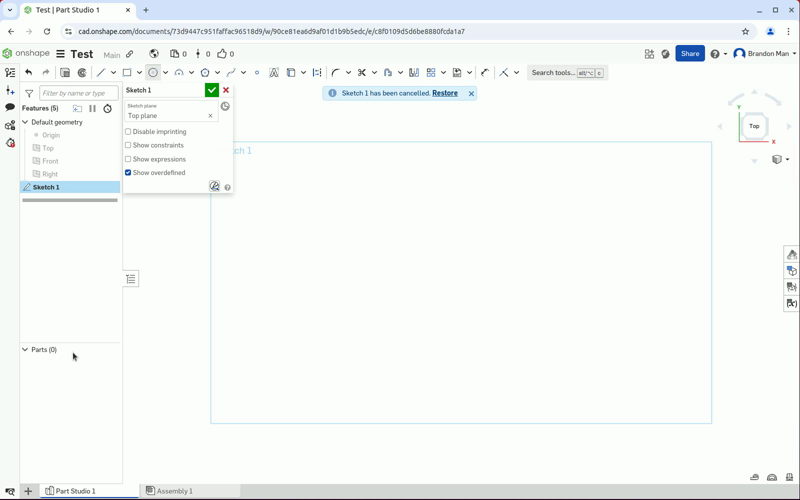
mouse_move(461, 282)
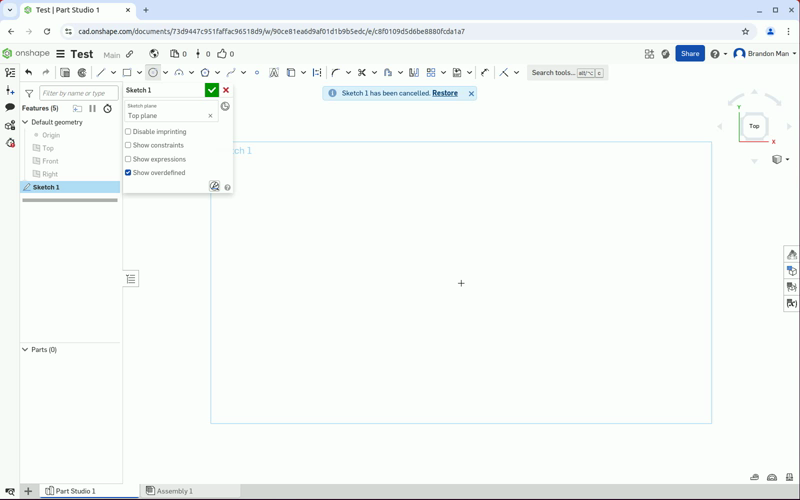
click(461, 282)
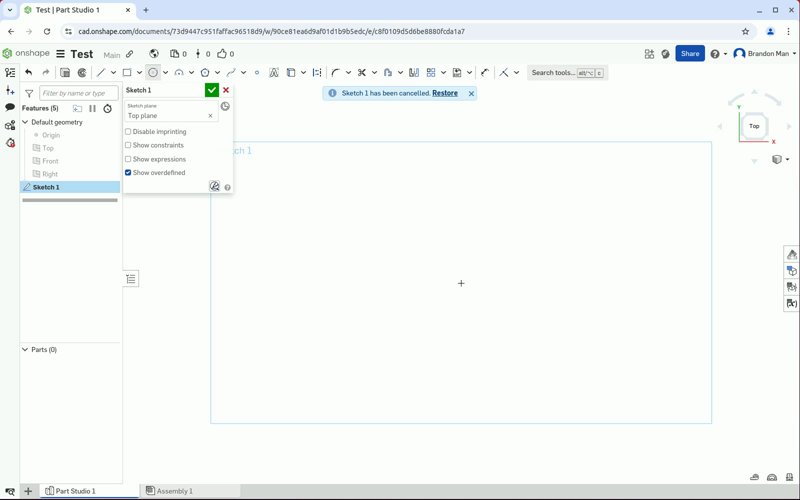
key_up(shift)
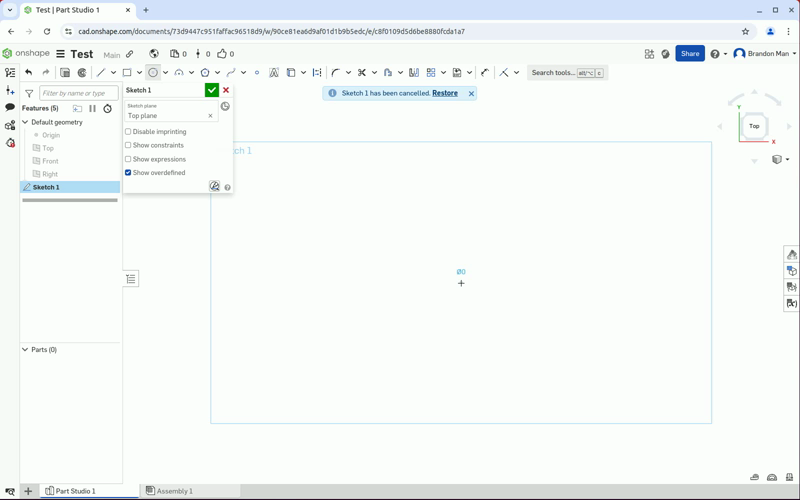
mouse_move(518, 282)
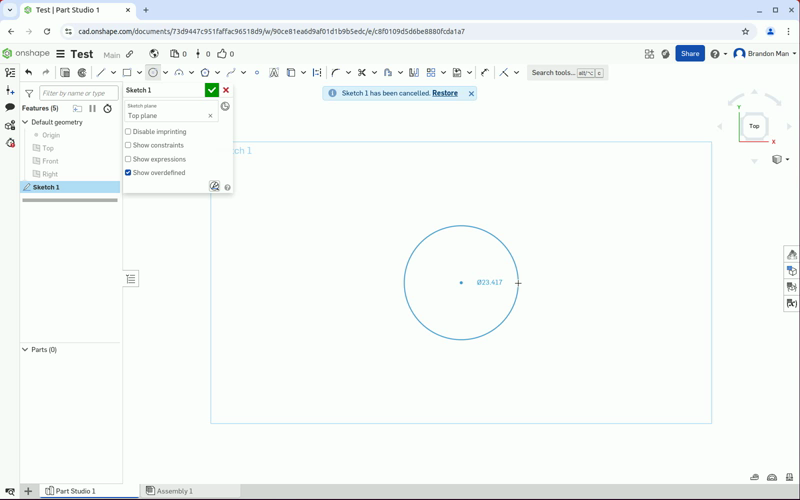
click(518, 282)
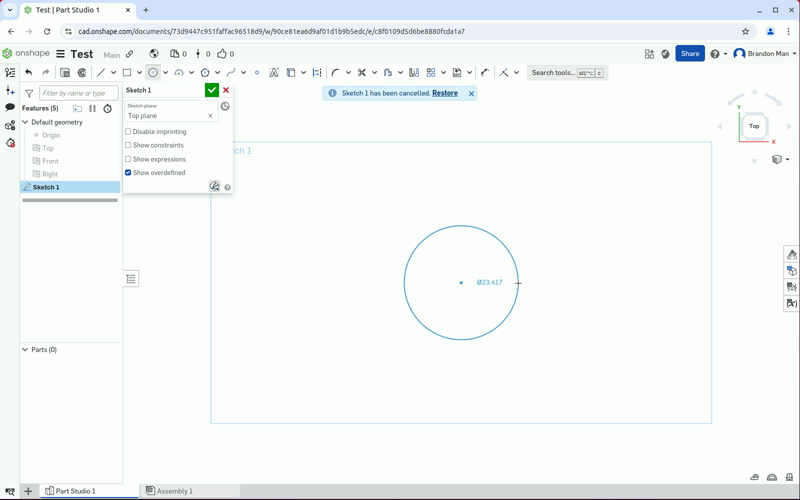
key(esc)
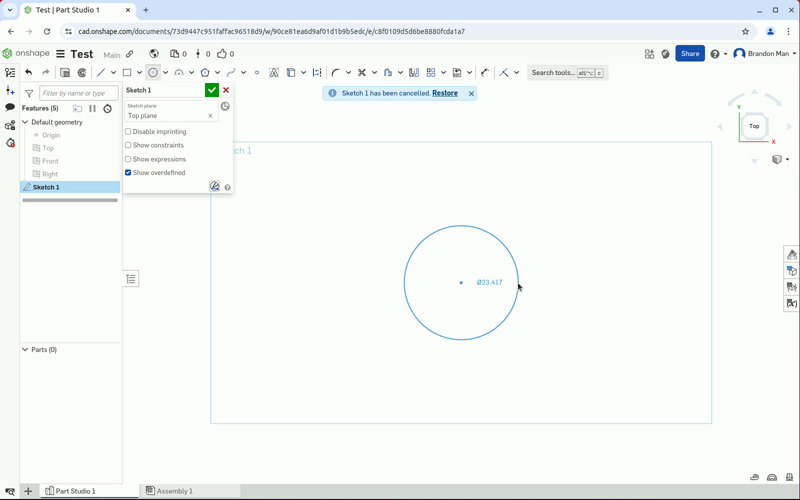
mouse_move(453, 302)
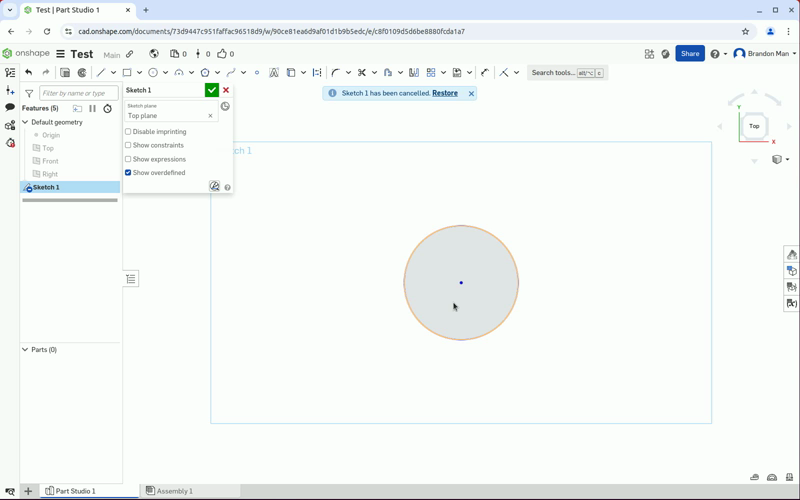
click(453, 302)
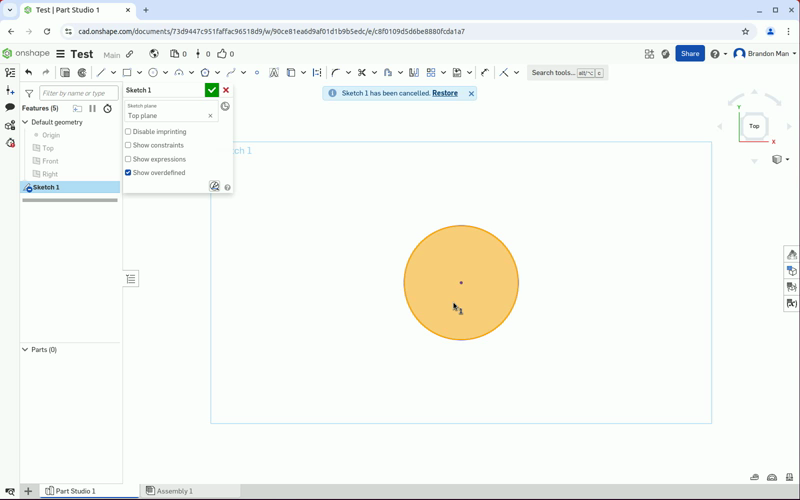
mouse_move(73, 352)
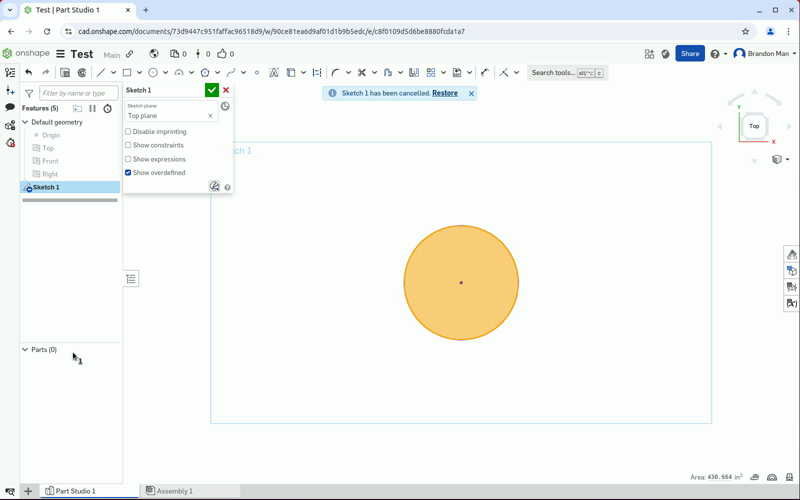
key(shift+y)
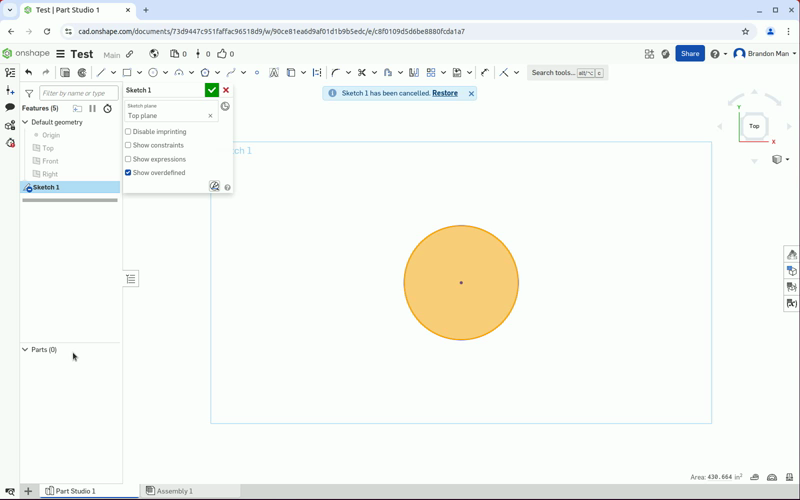
key(shift+e)
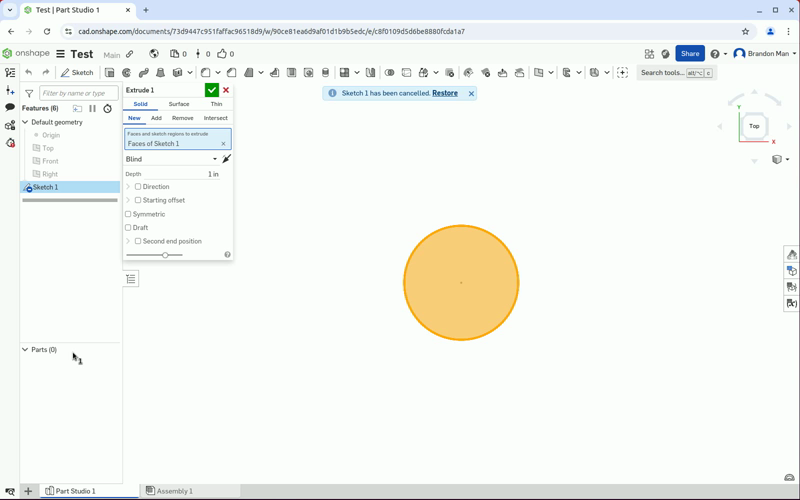
mouse_move(143, 106)
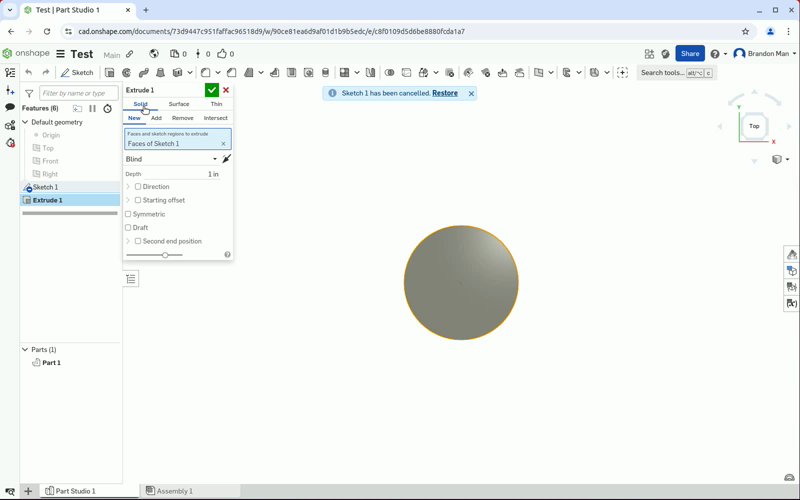
click(143, 106)
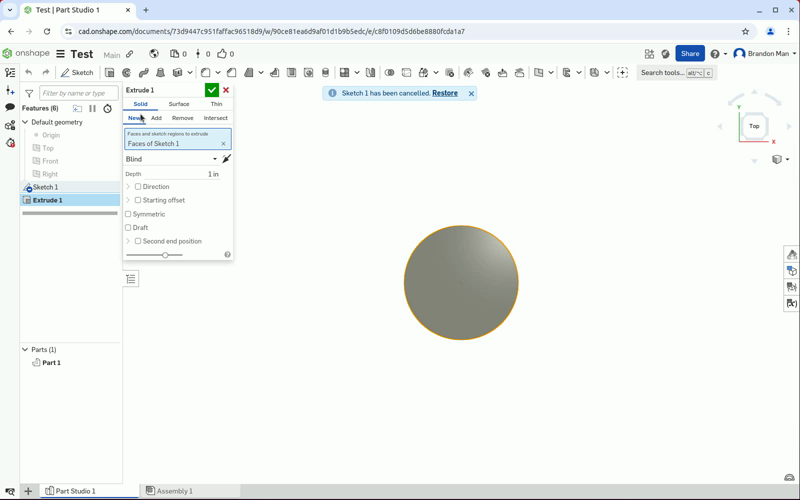
mouse_move(137, 120)
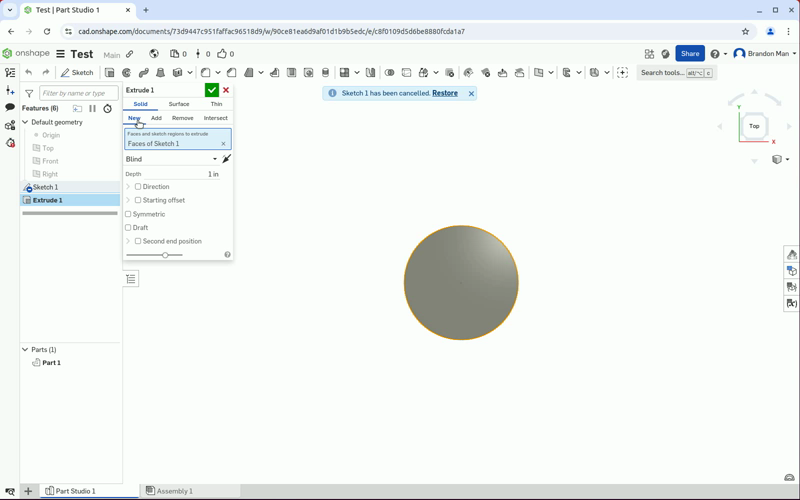
click(137, 120)
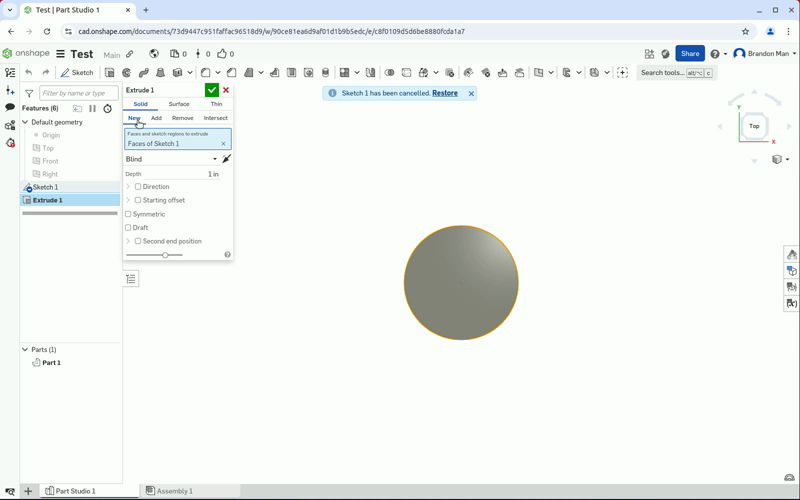
key(tab, 4)
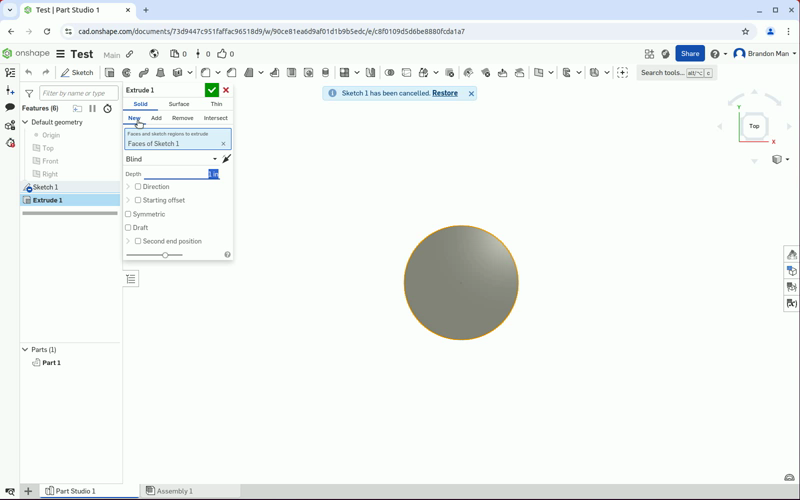
text(21.183)
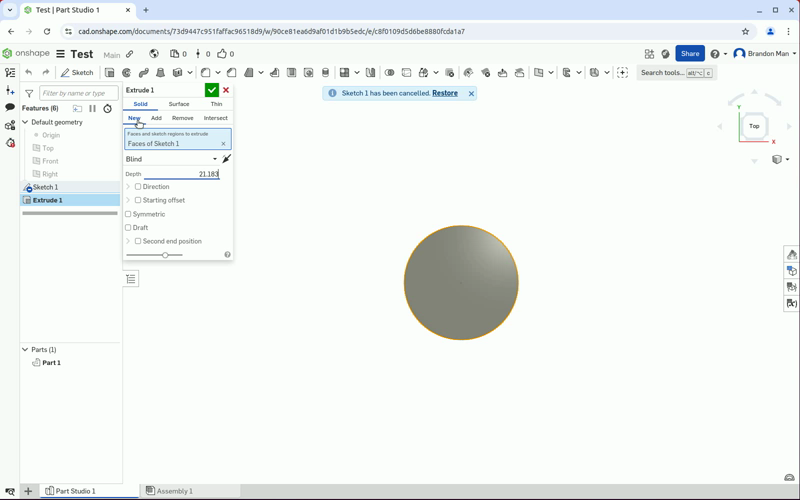
key(enter)
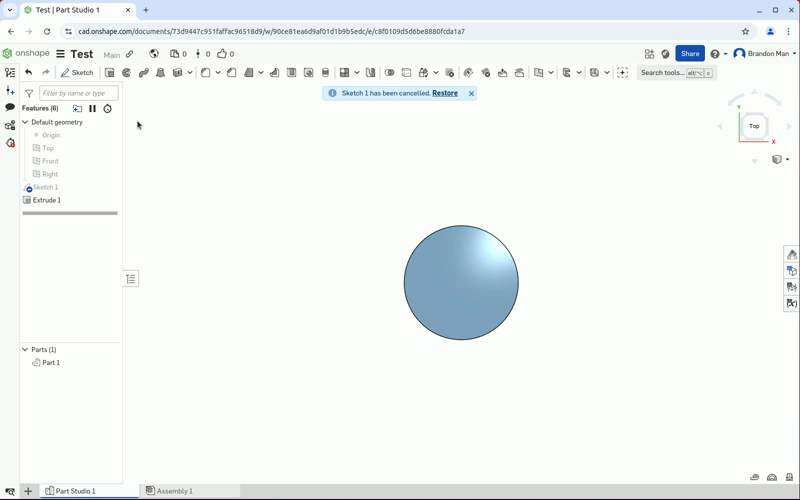
key(shift+h)
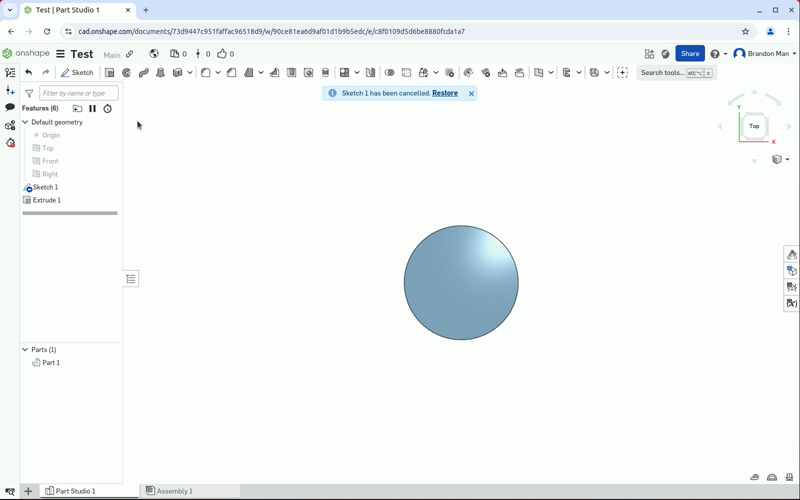
key(shift+h)
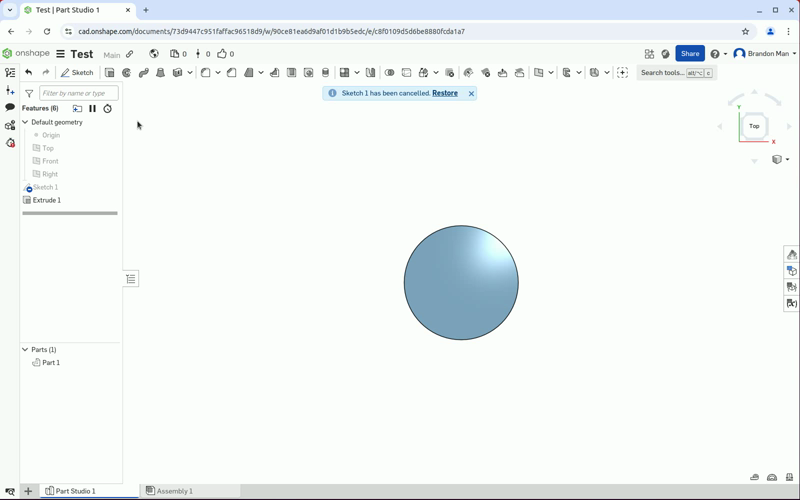
mouse_move(73, 189)
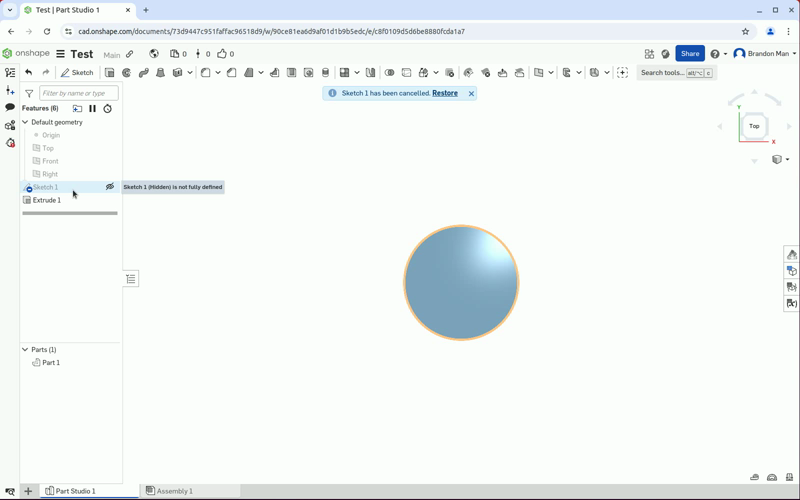
click(73, 189)
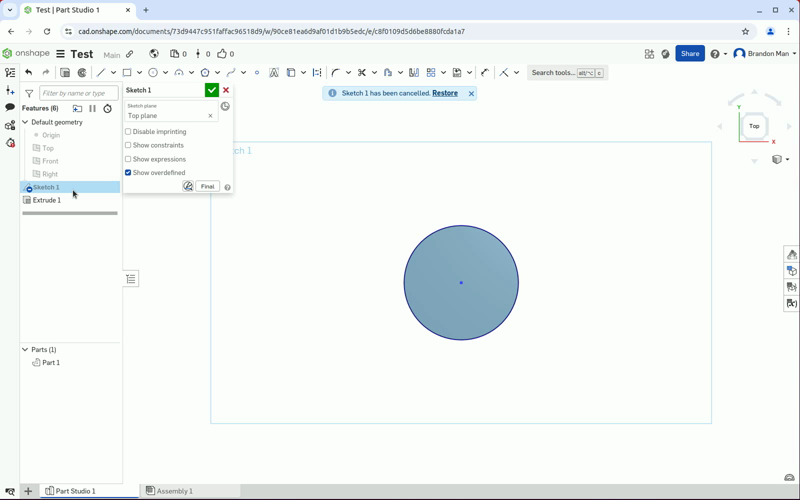
mouse_move(229, 92)
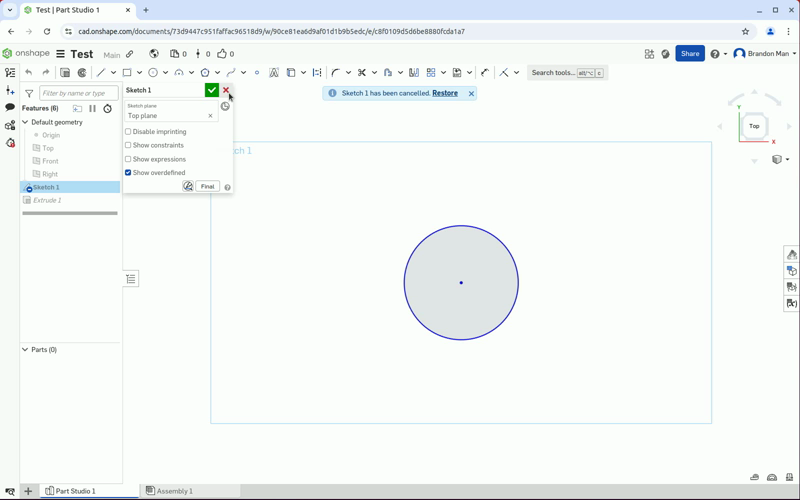
click(229, 92)
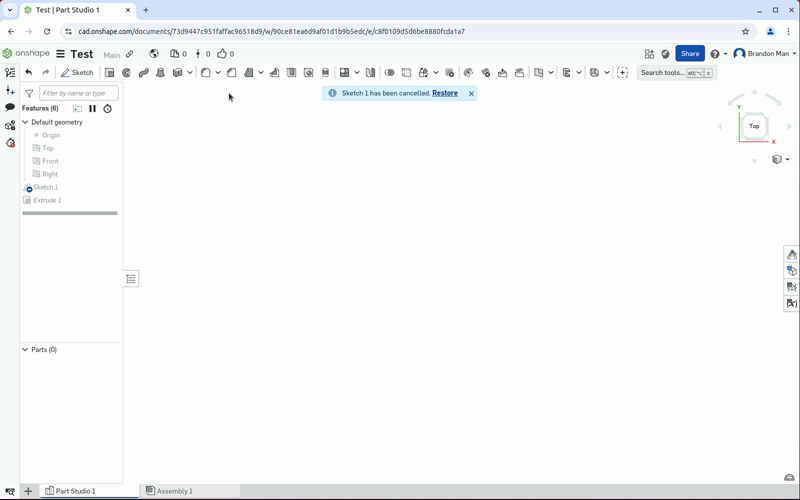
mouse_move(541, 75)
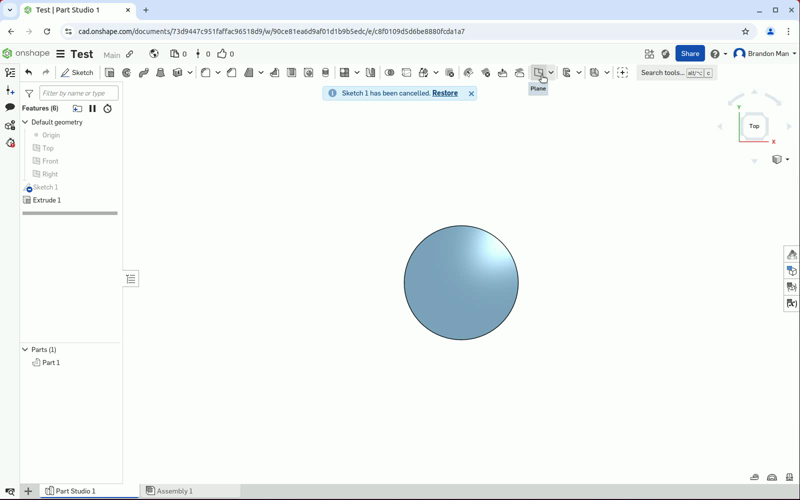
click(541, 75)
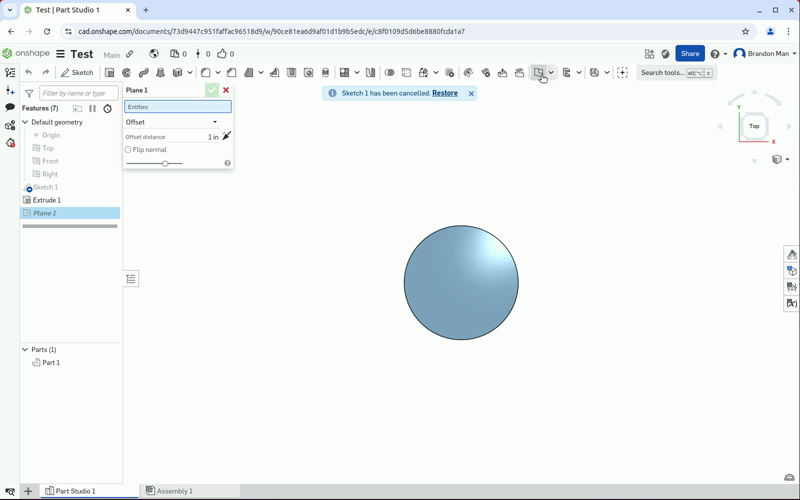
mouse_move(73, 150)
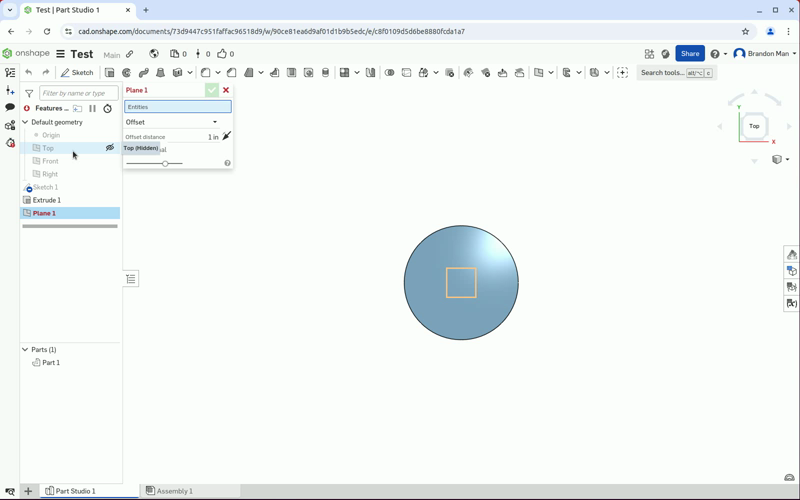
click(73, 150)
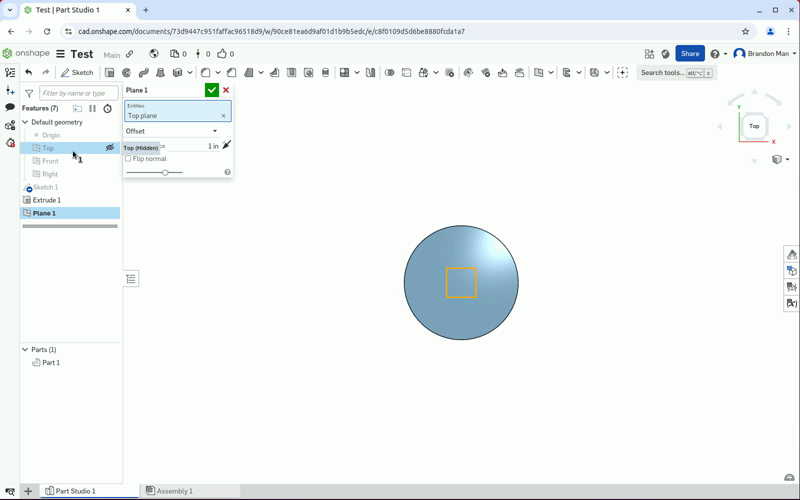
key(tab, 2)
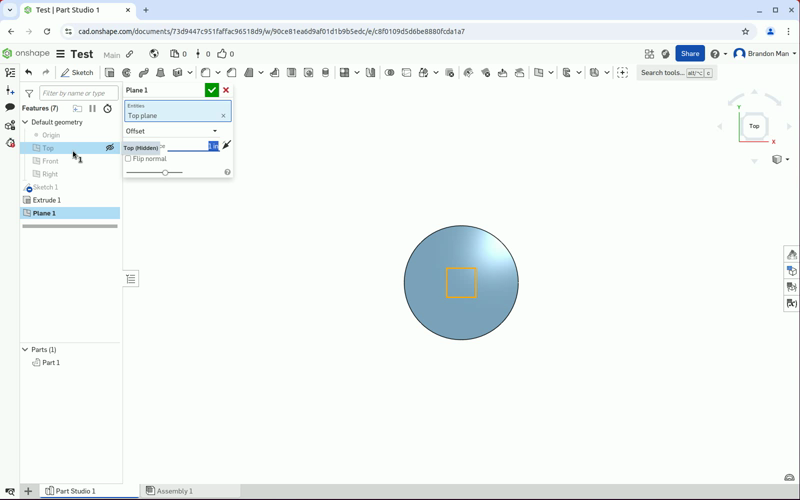
text(21.198)
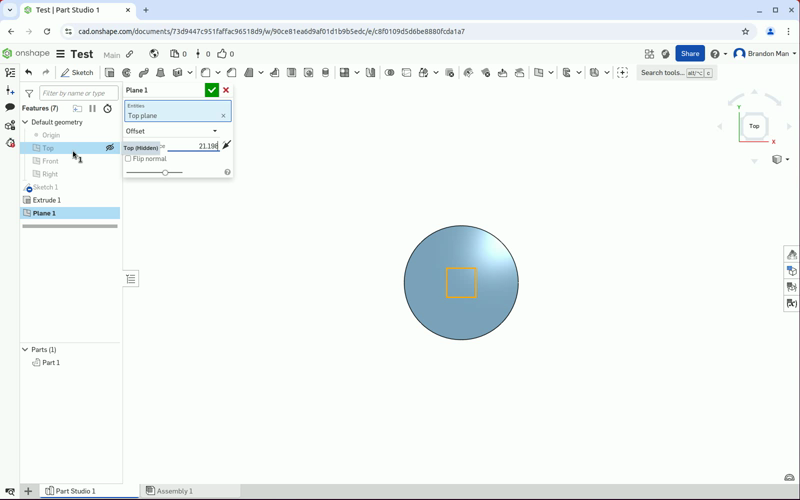
key(enter, 2)
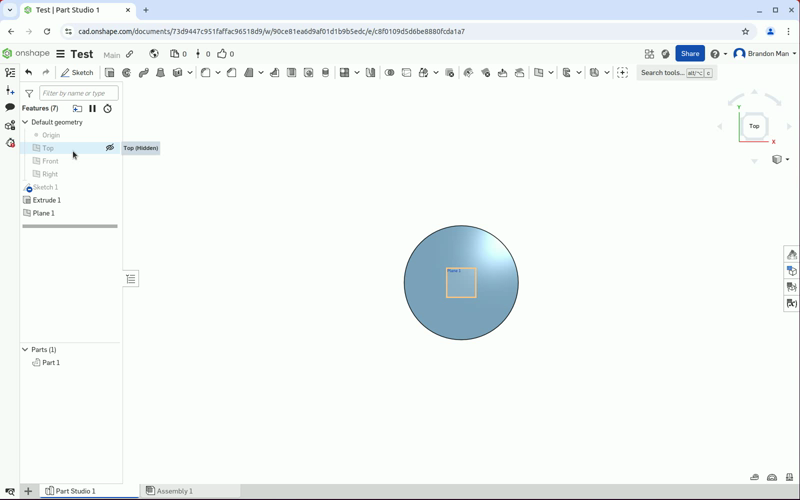
key(shift+s)
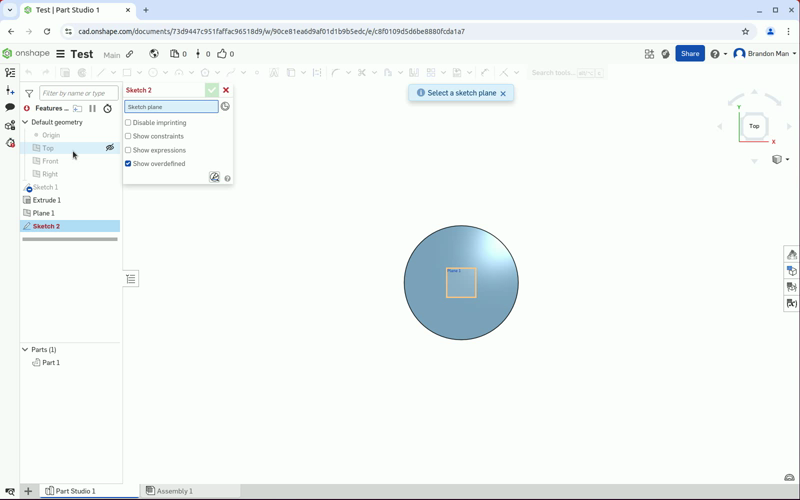
mouse_move(73, 215)
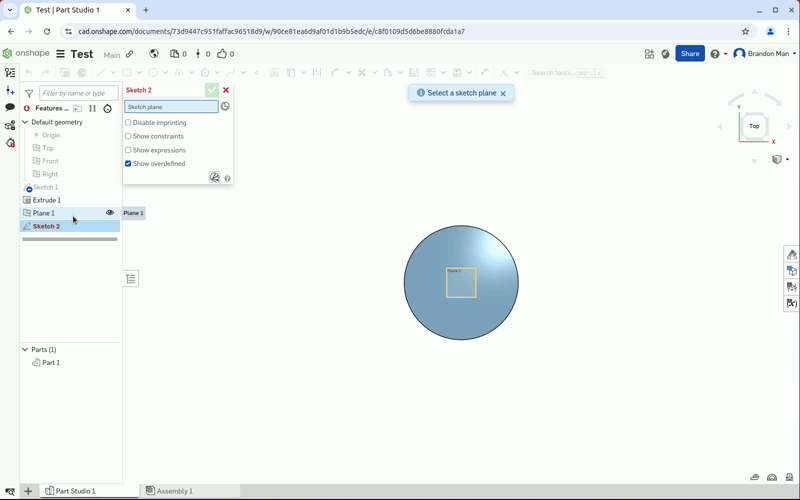
click(73, 215)
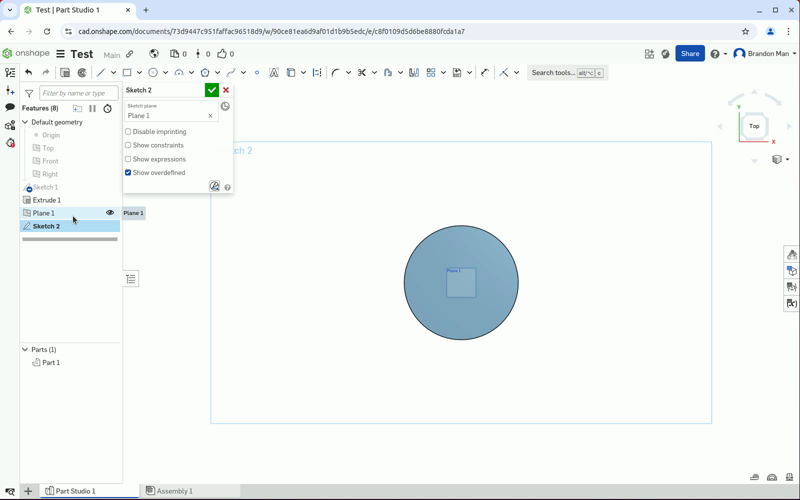
mouse_move(73, 352)
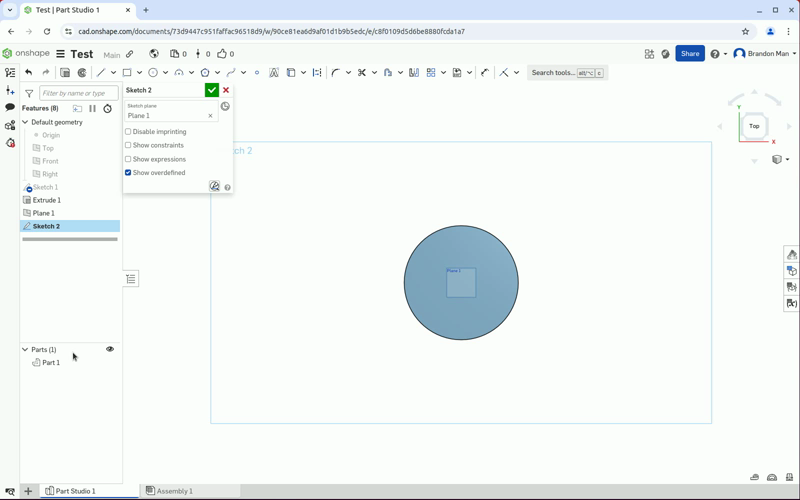
key(y)
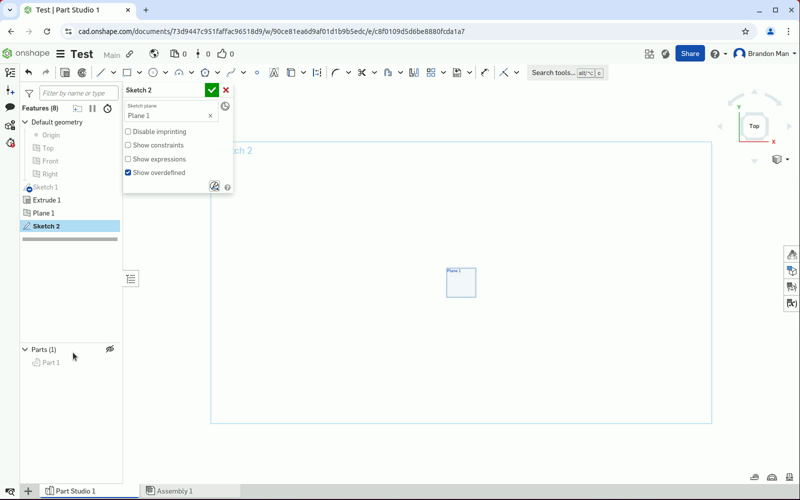
key(c)
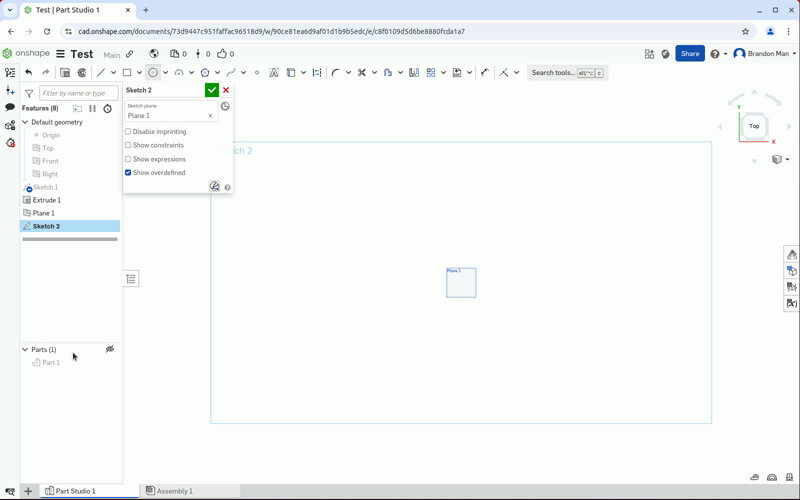
key_down(shift)
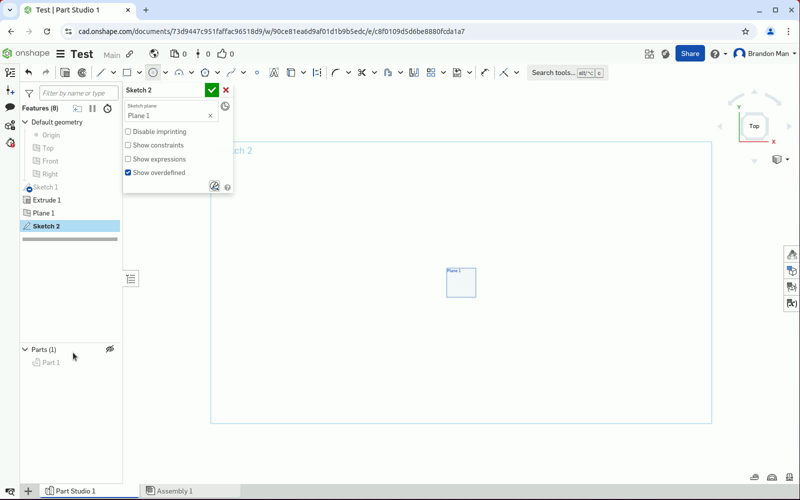
mouse_move(461, 282)
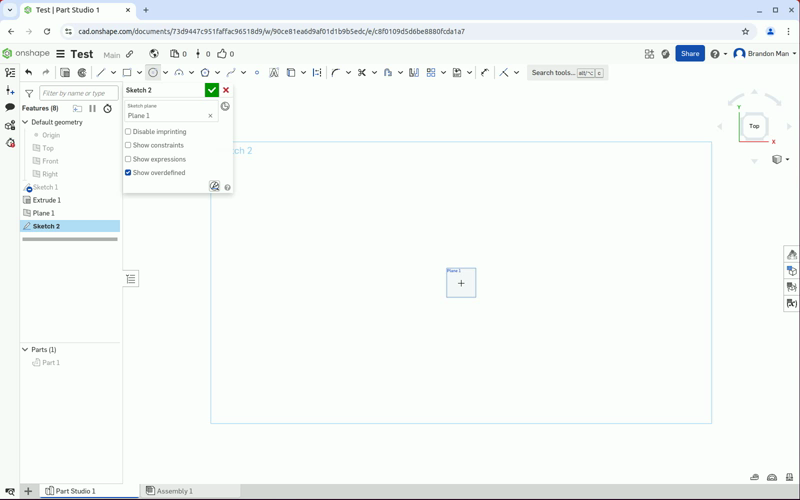
click(461, 282)
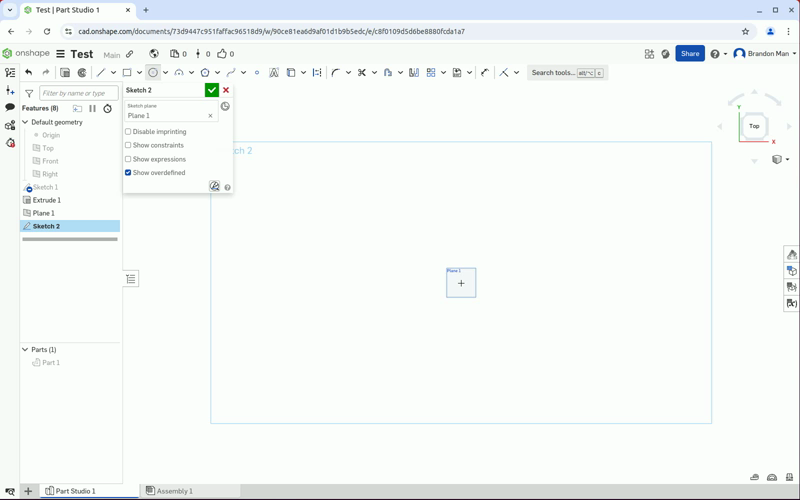
key_up(shift)
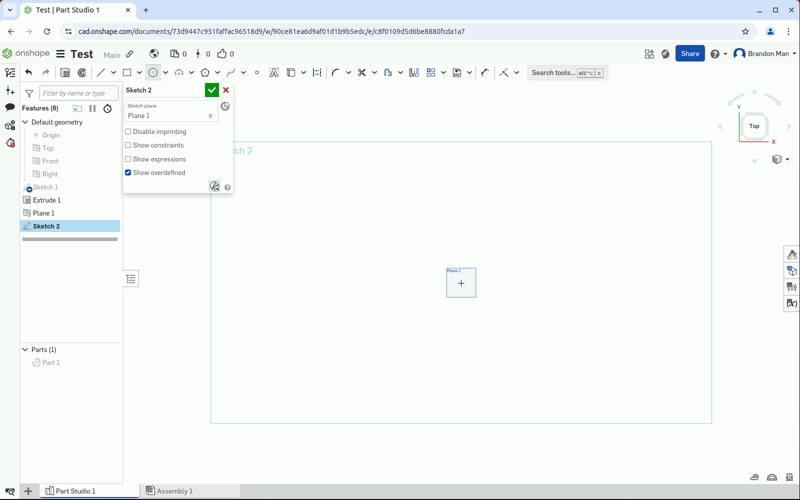
mouse_move(499, 282)
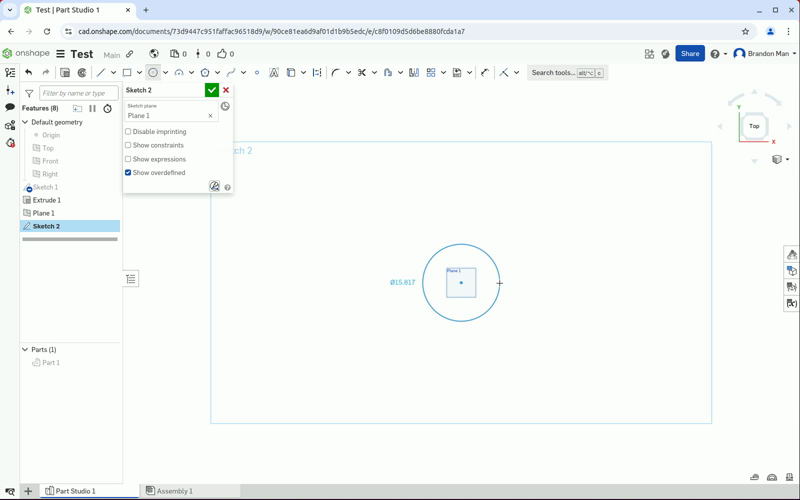
click(499, 282)
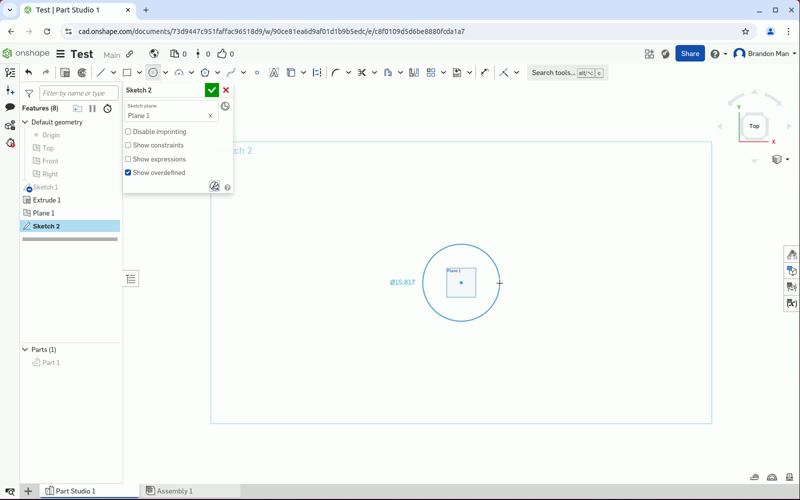
key(esc)
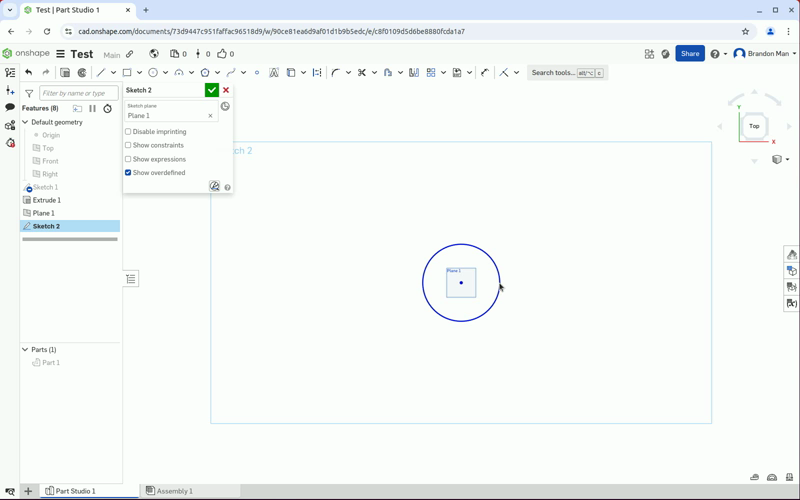
mouse_move(459, 271)
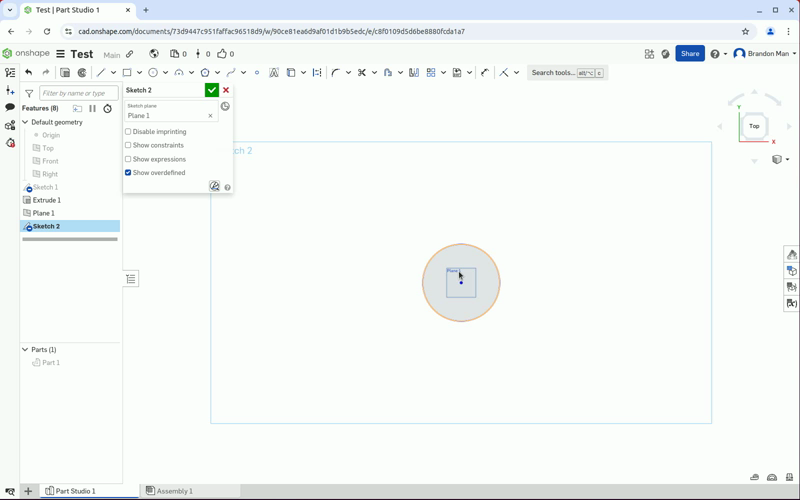
click(459, 271)
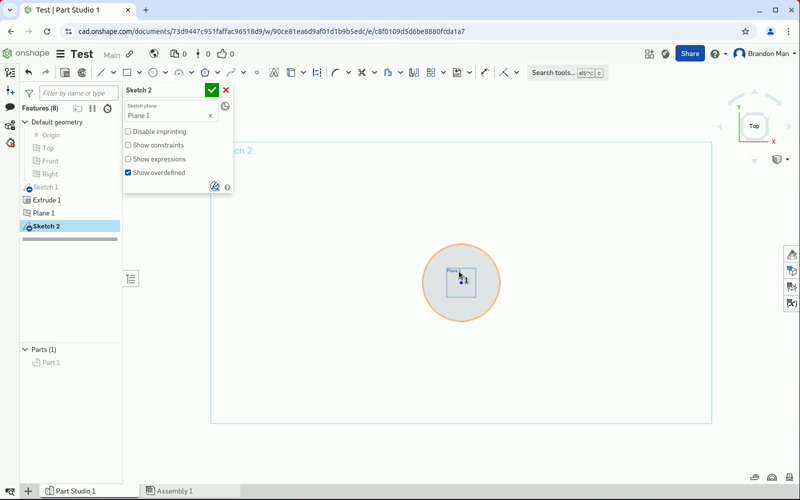
mouse_move(73, 352)
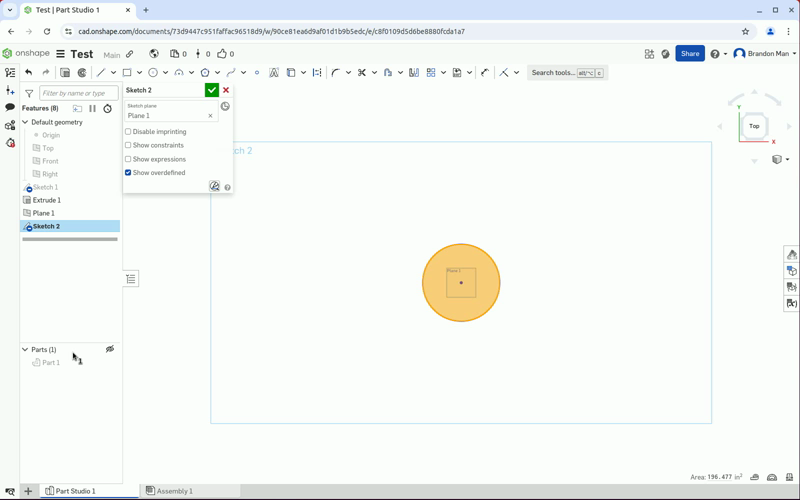
key(shift+y)
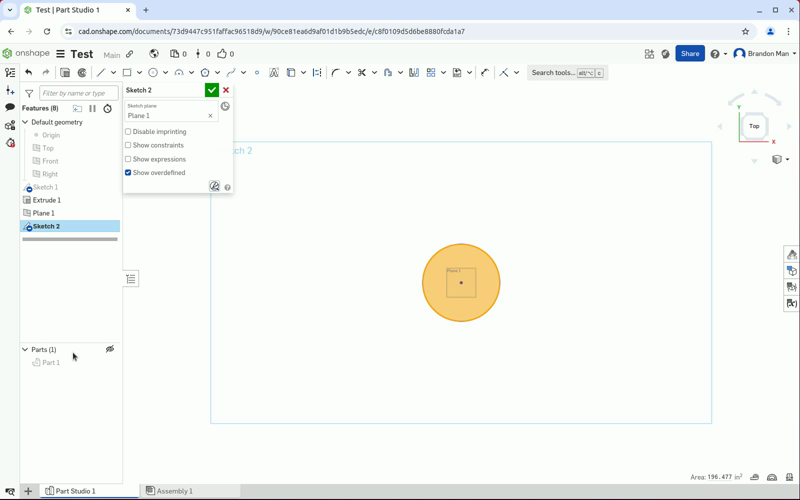
key(shift+e)
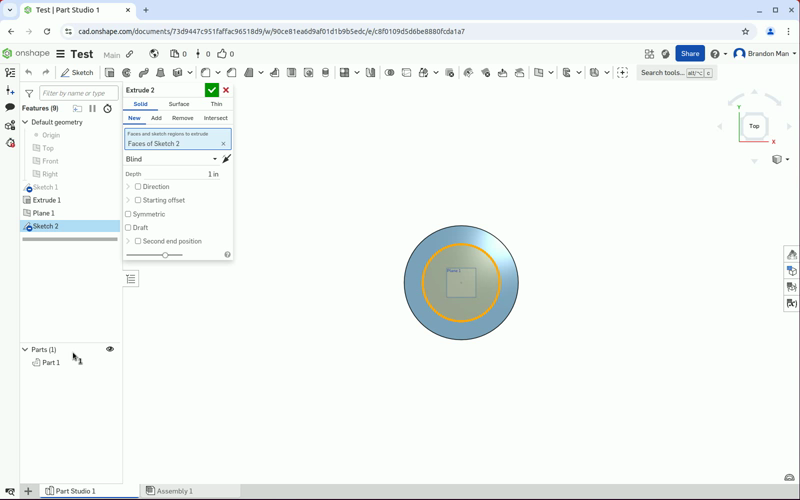
mouse_move(143, 106)
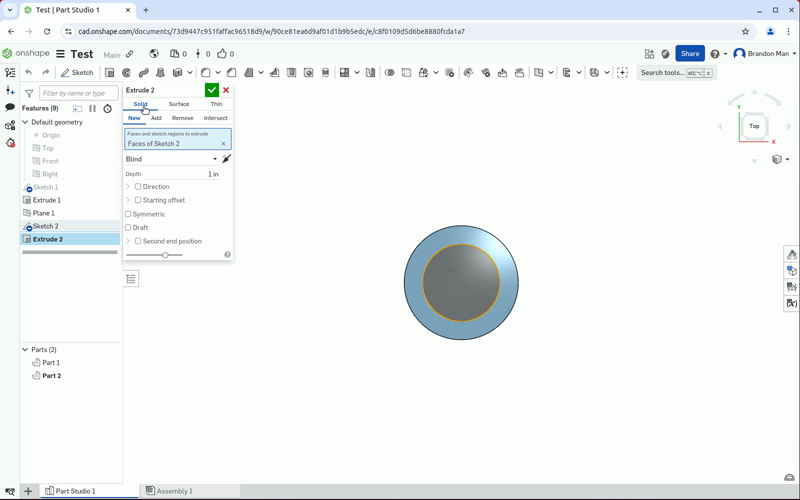
click(143, 106)
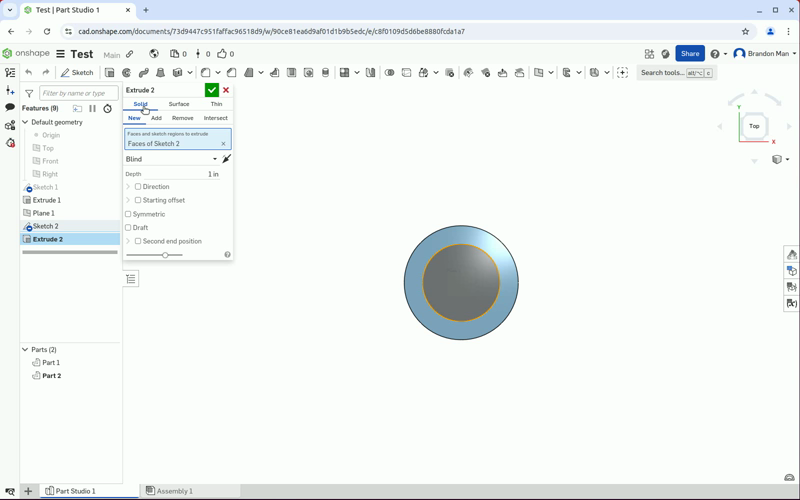
mouse_move(186, 120)
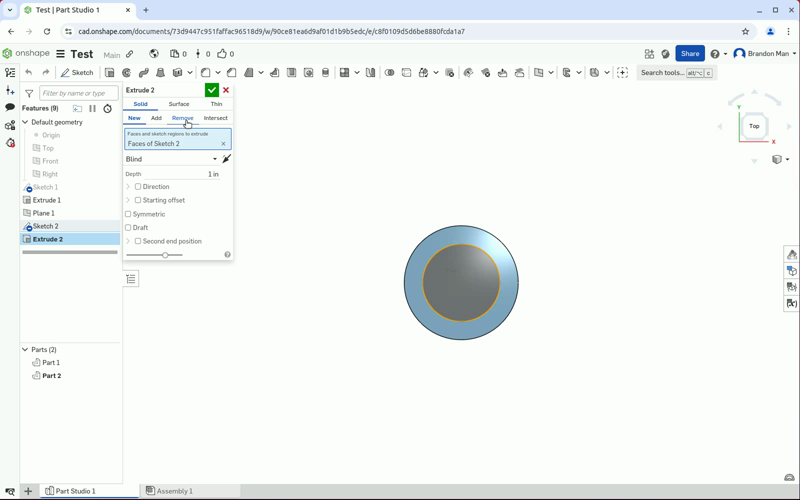
click(186, 120)
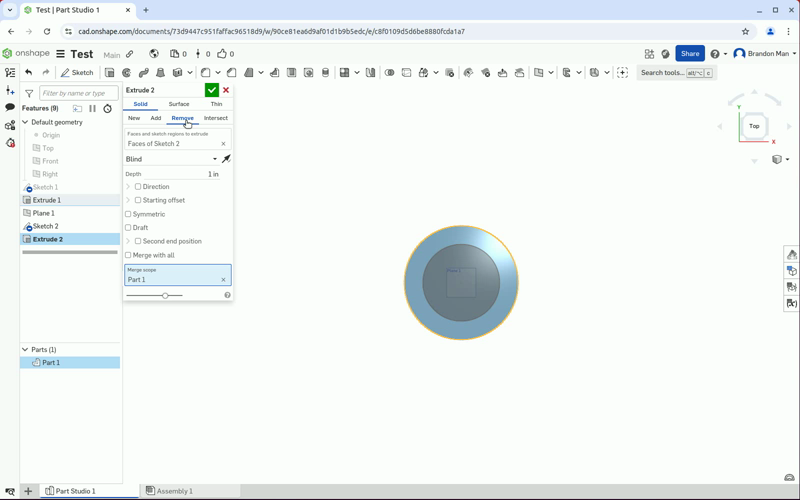
key(tab, 4)
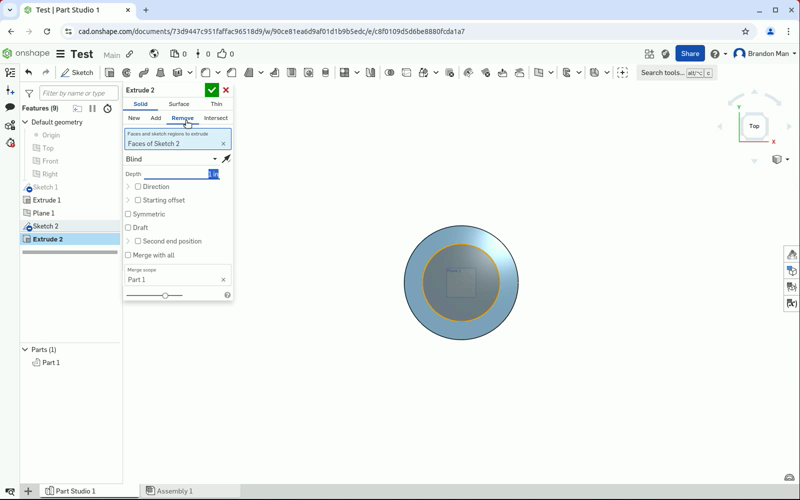
text(5.777)
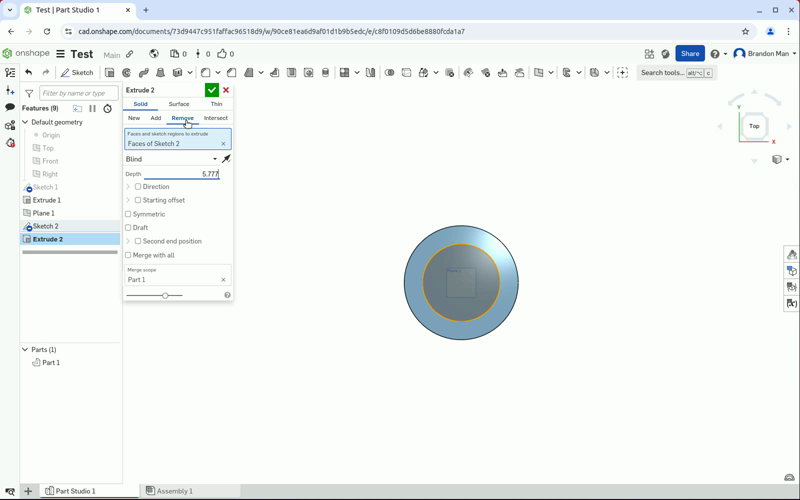
key(tab, 6)
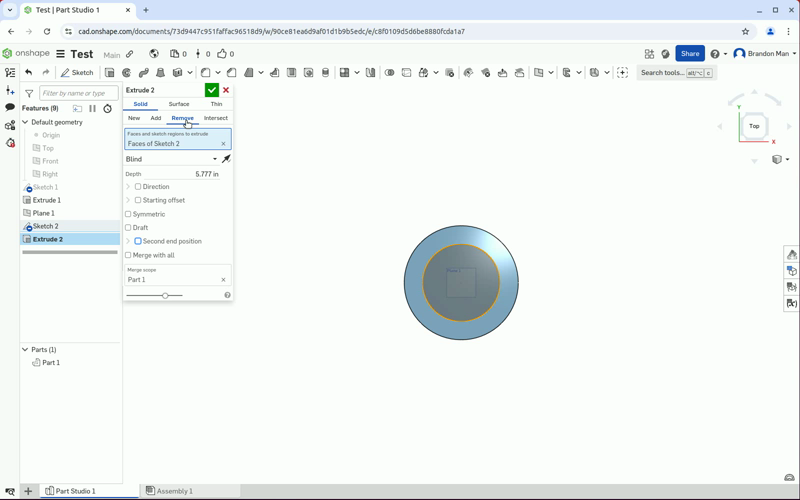
key(space)
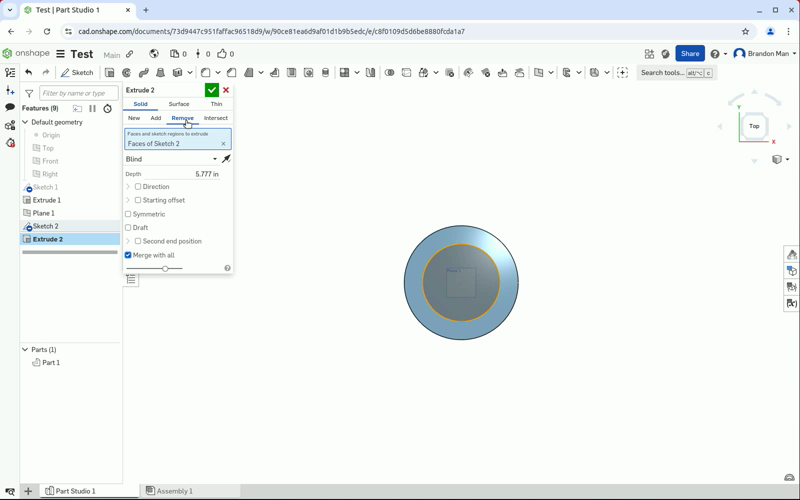
key(enter)
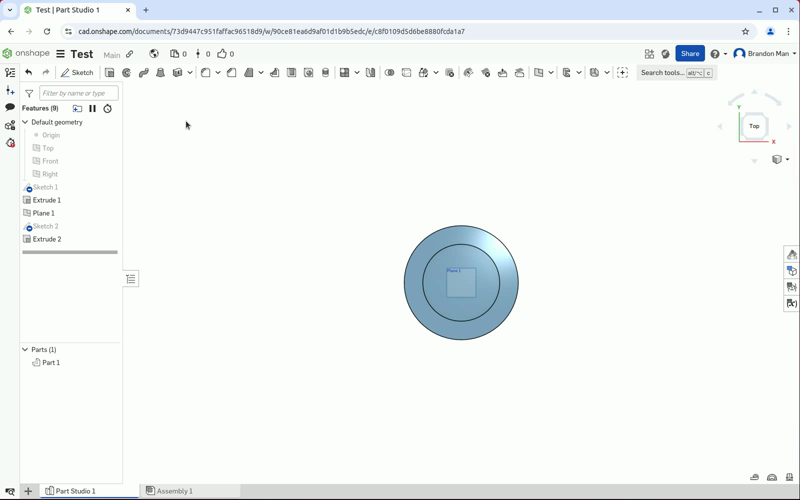
key(shift+h)
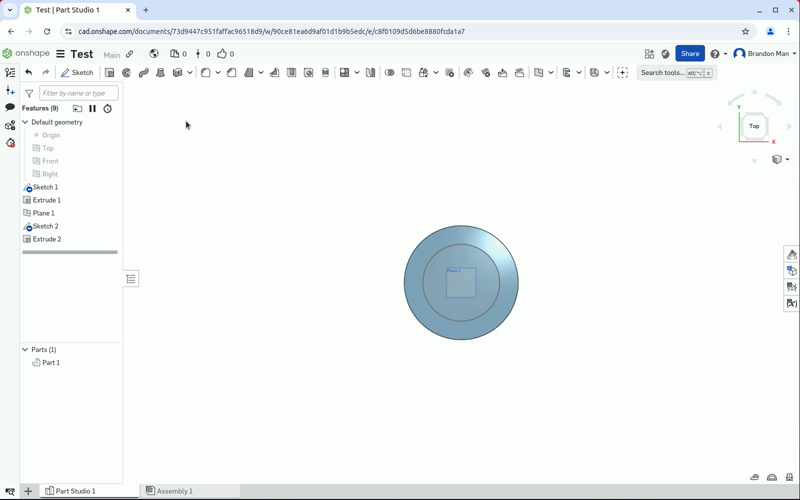
key(shift+h)
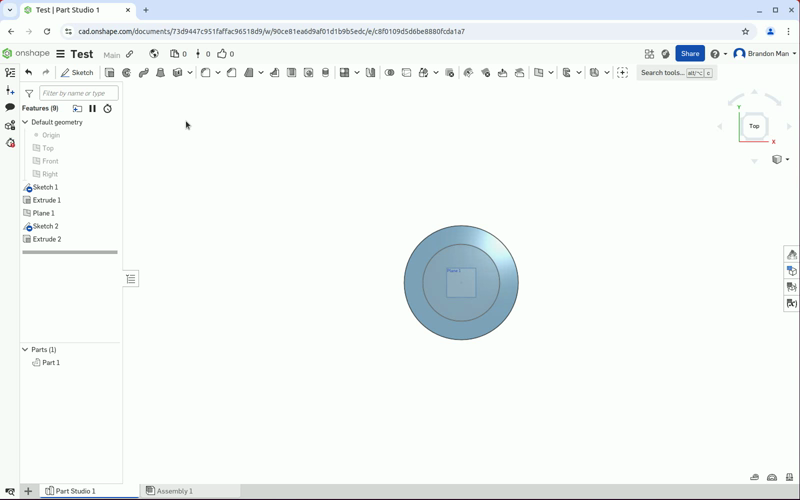
key(shift+7)
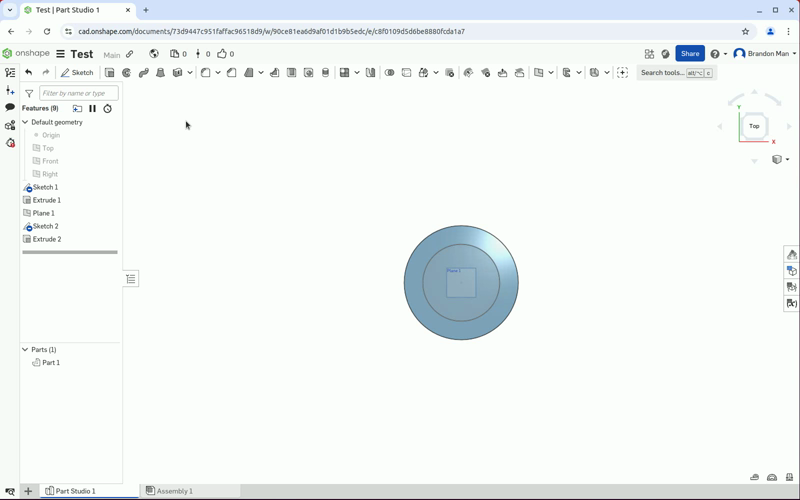
key(up, 3)
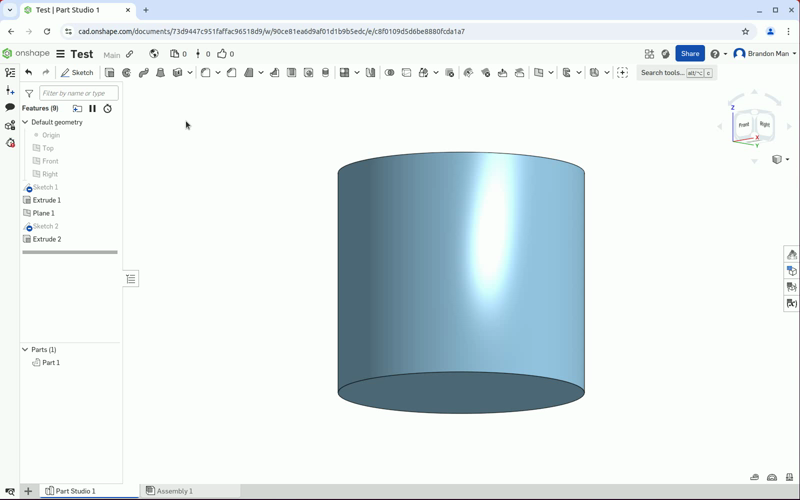
key(left, 3)
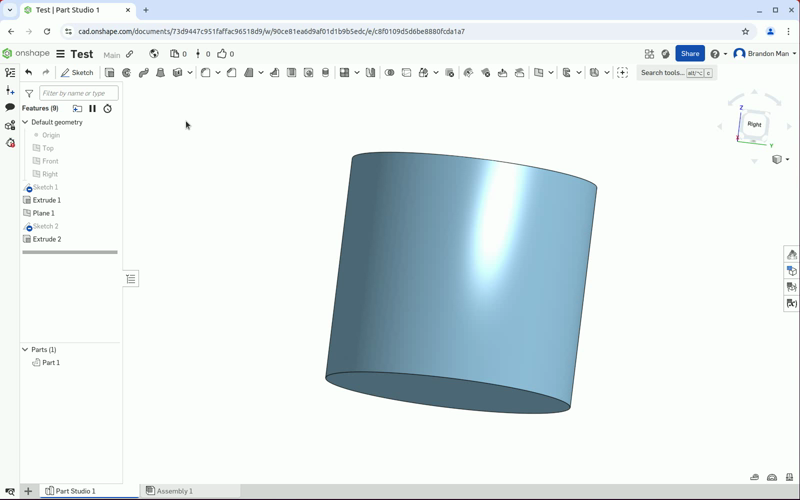
key(right, 3)
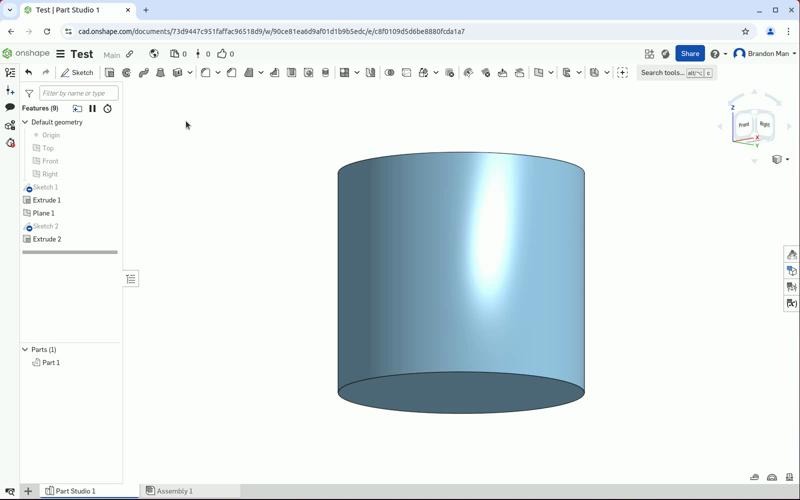
key(down, 3)
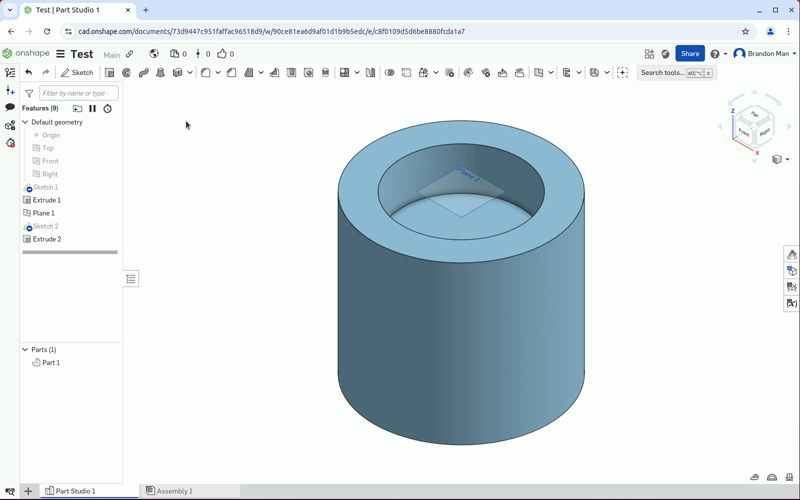
mouse_move(73, 189)
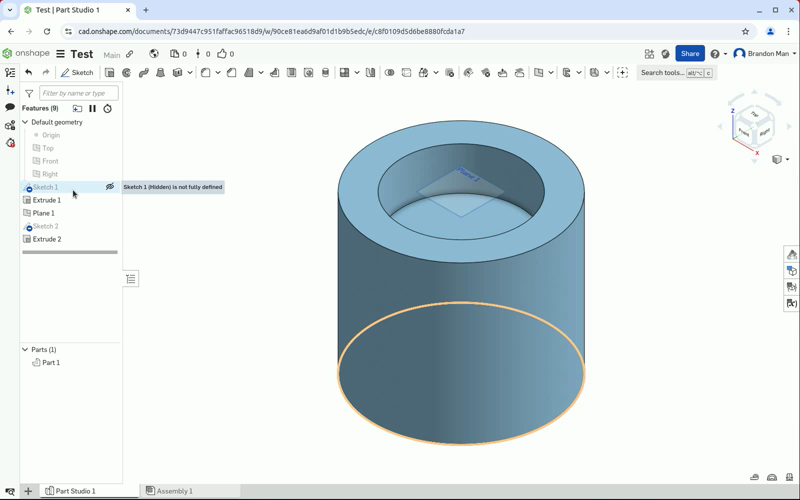
click(73, 189)